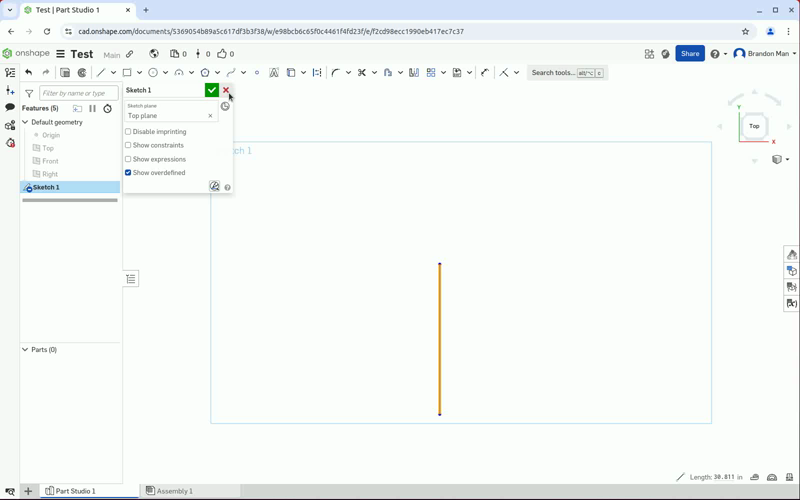
key(shift+h)
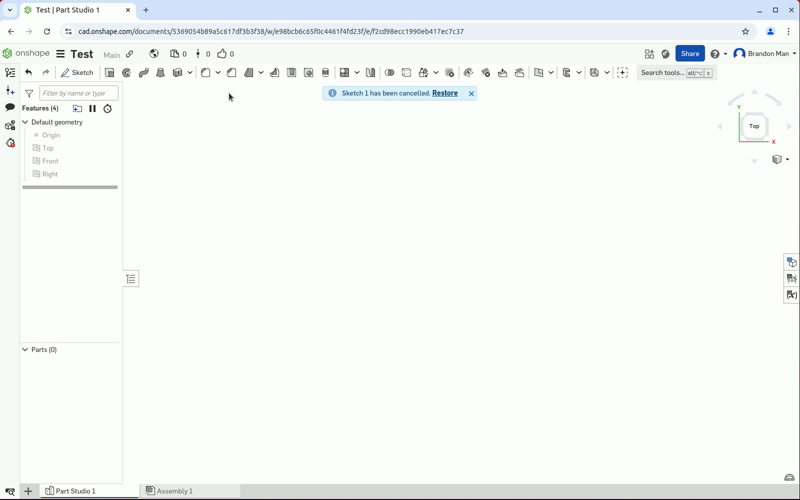
mouse_move(73, 352)
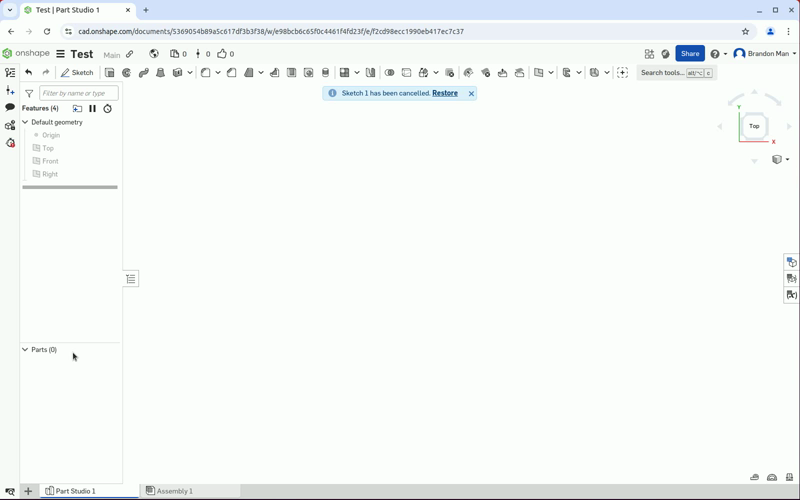
key(y)
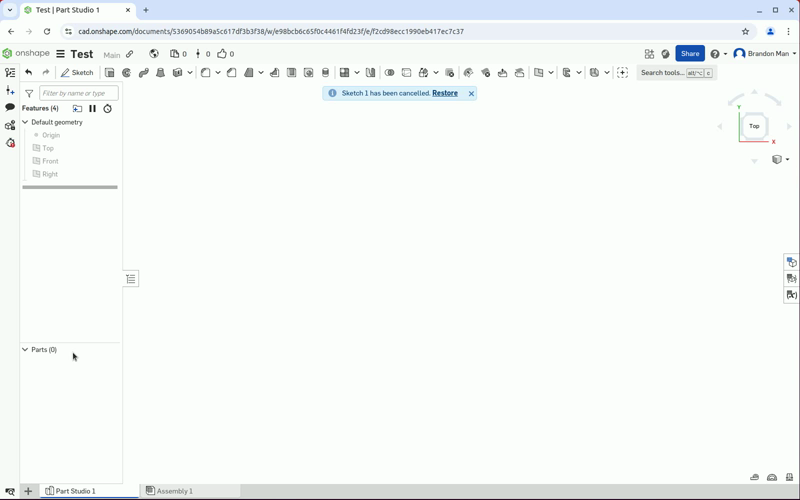
key(shift+p)
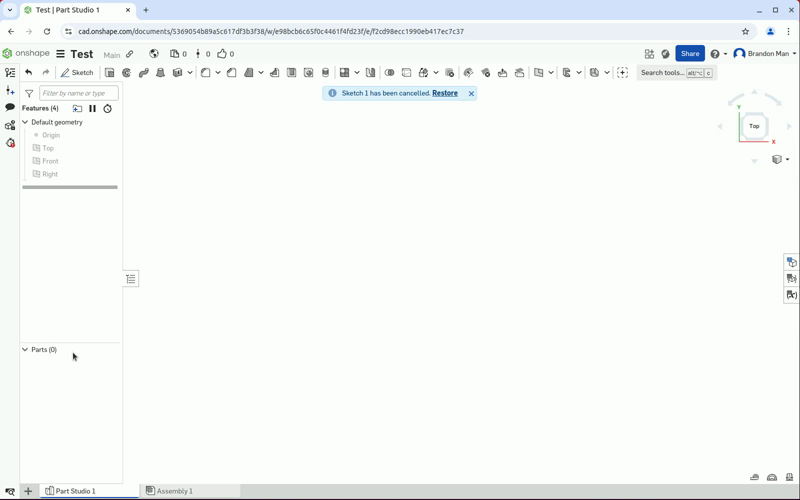
key(space)
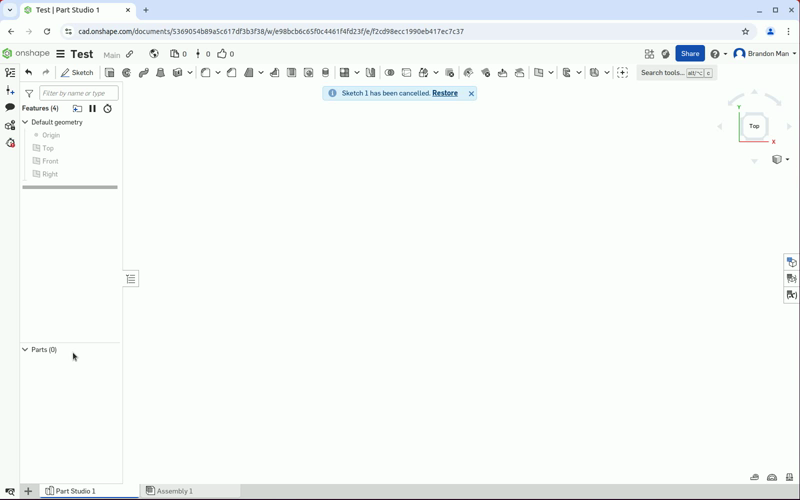
key_down(shift)
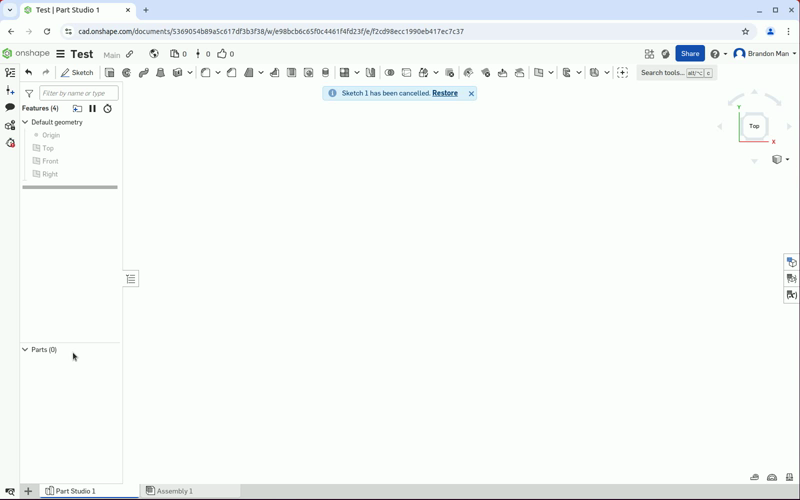
key(up)
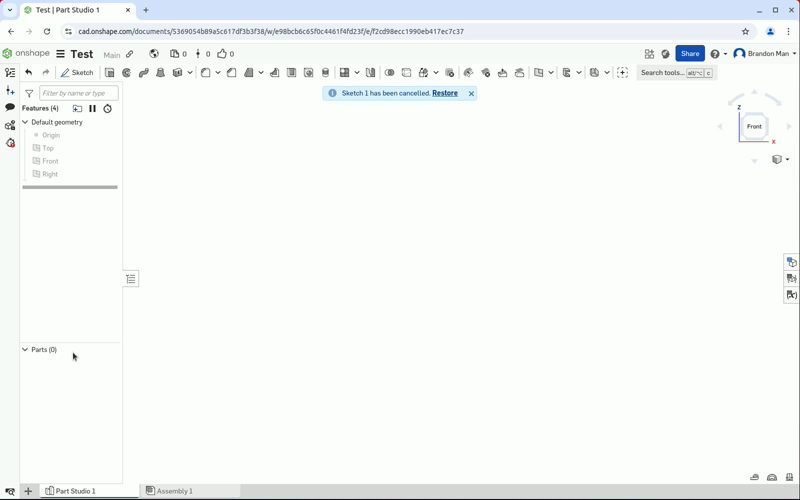
key_up(shift)
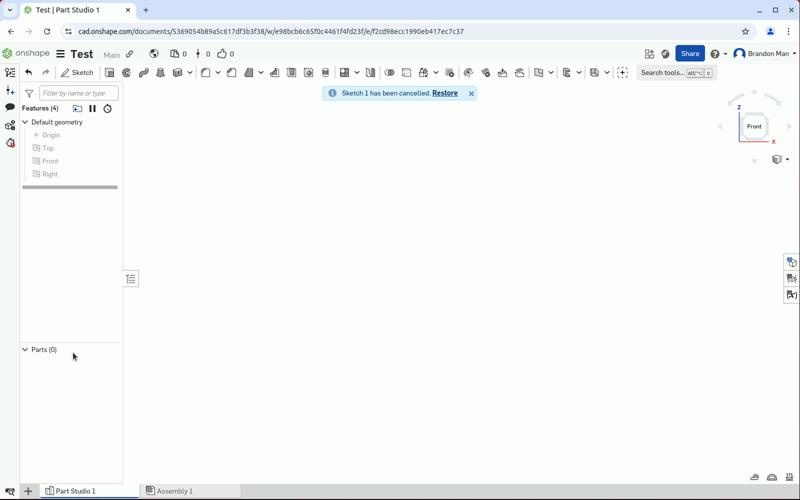
mouse_move(73, 352)
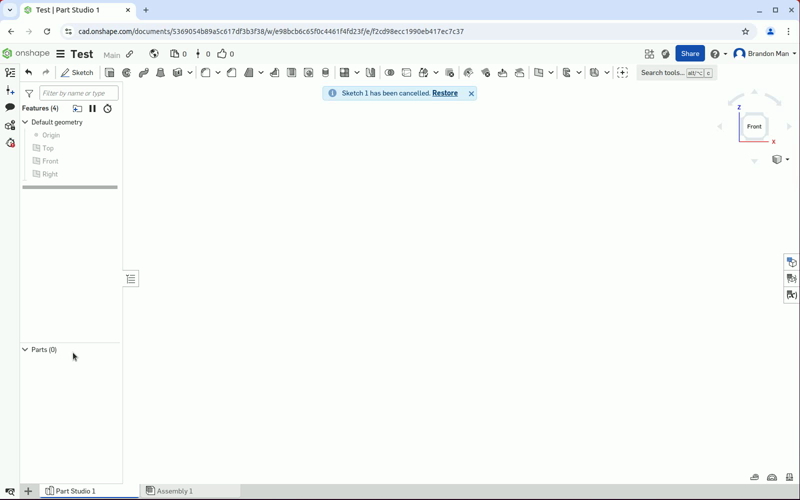
key(shift+y)
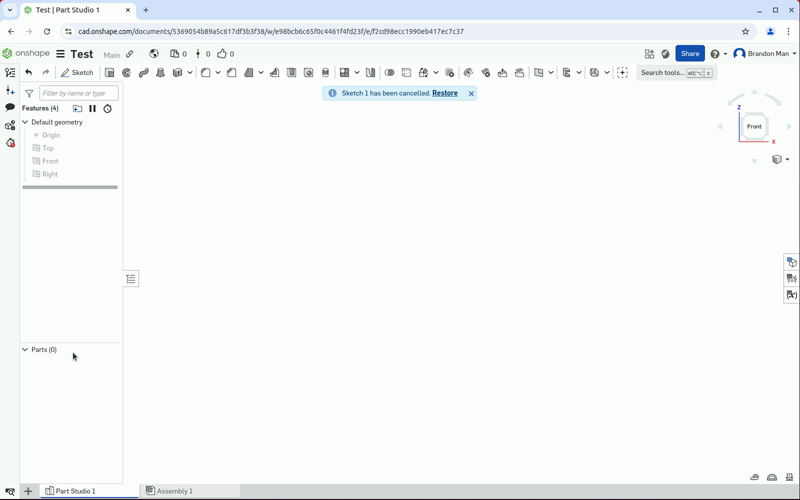
key(shift+s)
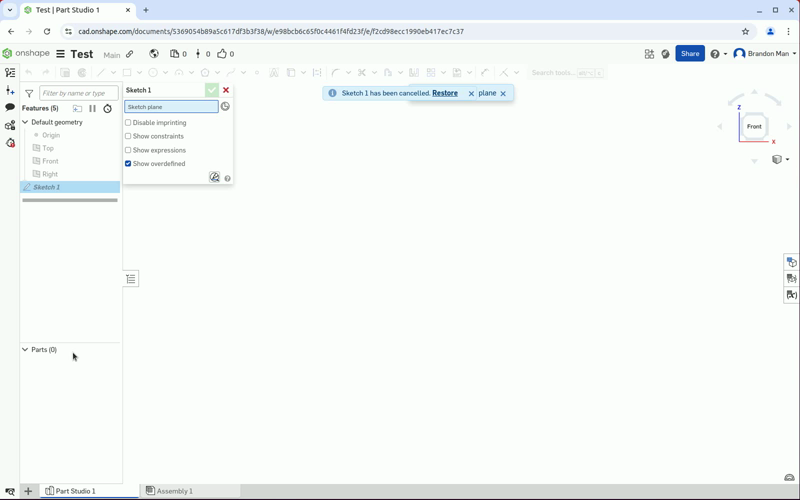
mouse_move(73, 163)
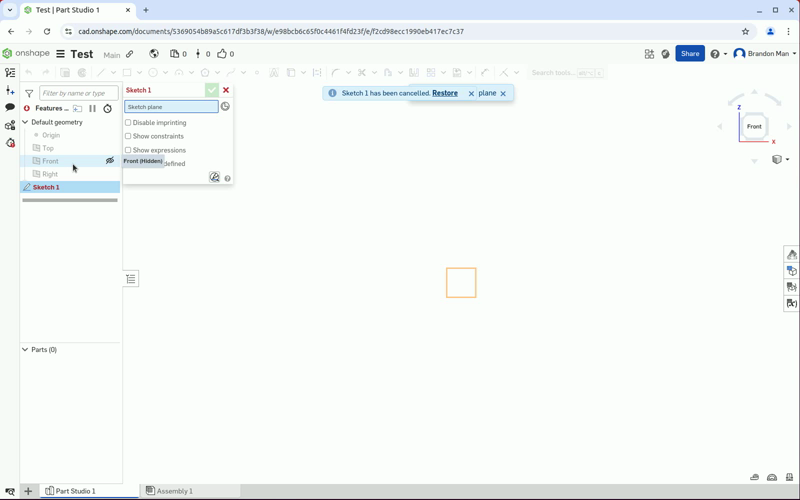
click(73, 163)
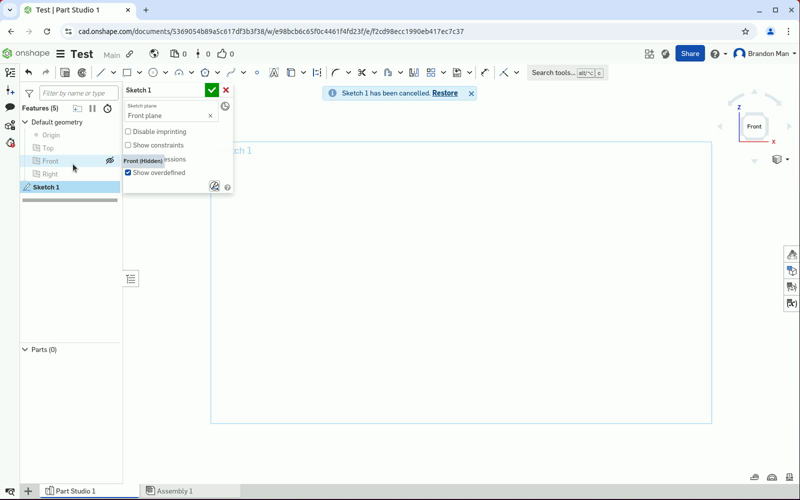
mouse_move(73, 352)
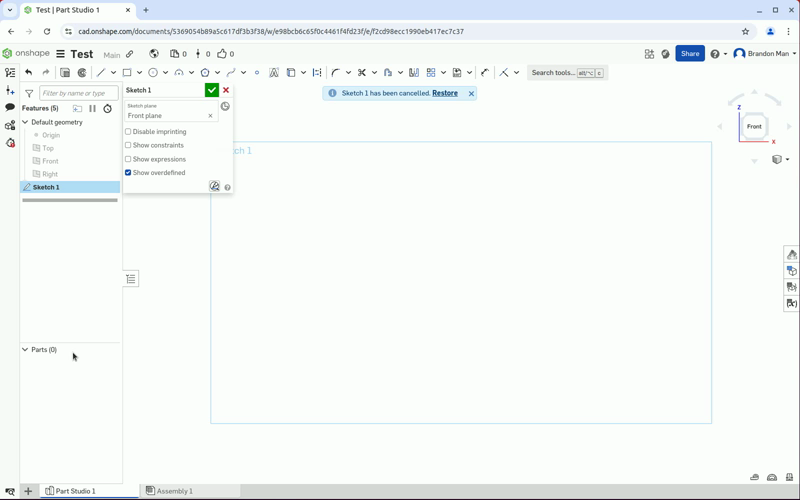
key(y)
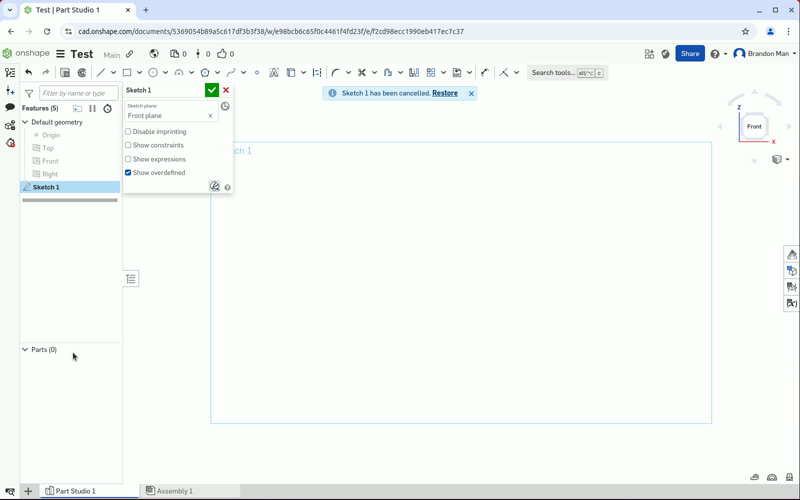
key(c)
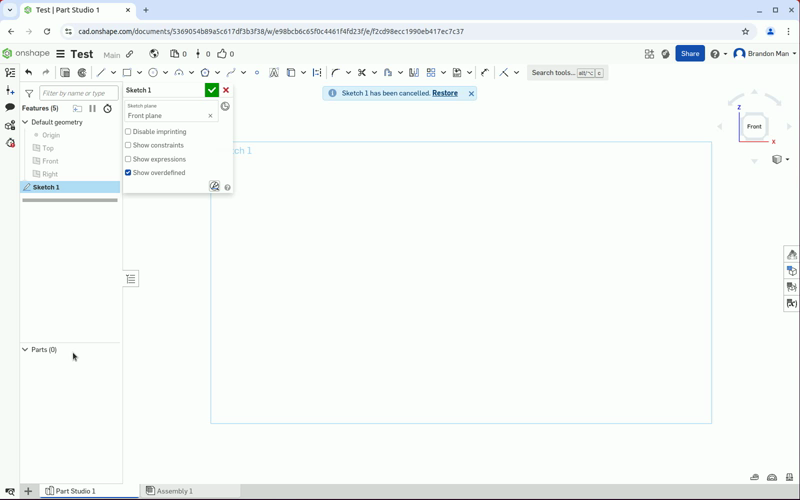
key_down(shift)
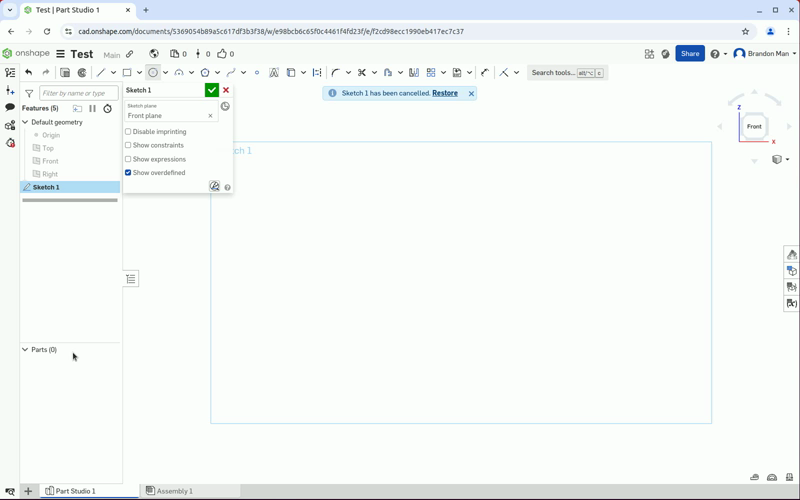
mouse_move(461, 282)
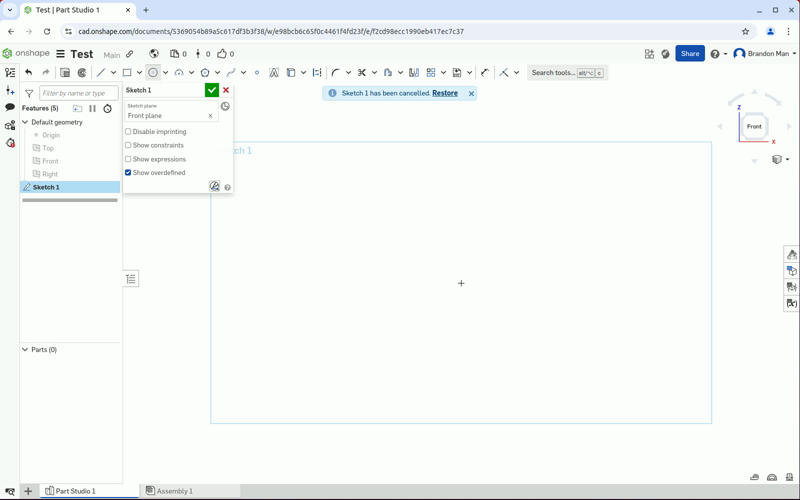
click(461, 282)
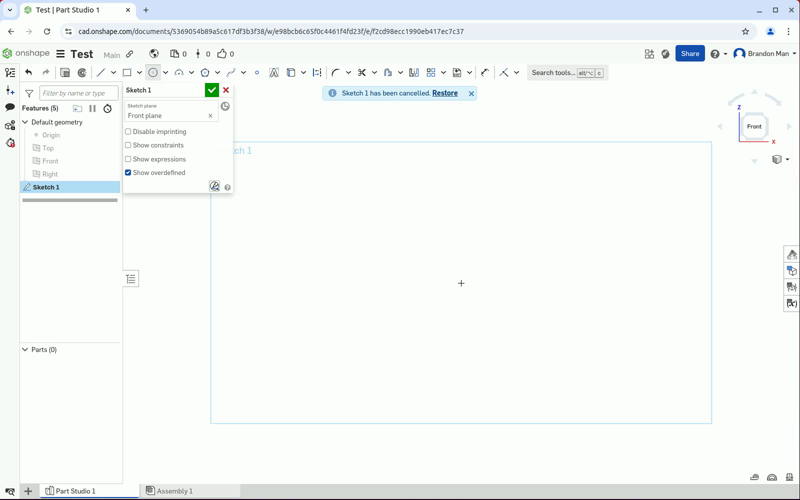
key_up(shift)
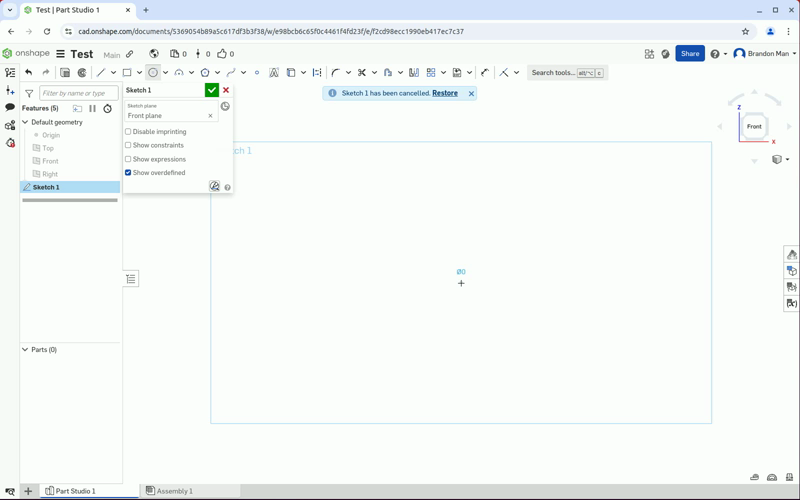
mouse_move(518, 282)
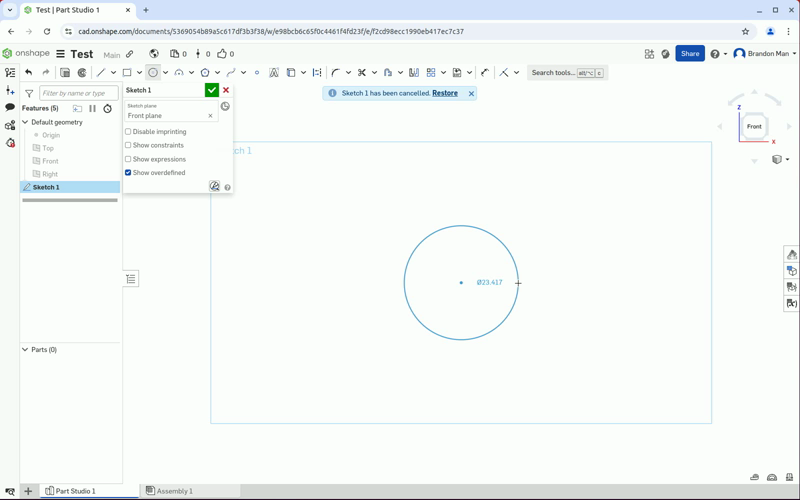
click(518, 282)
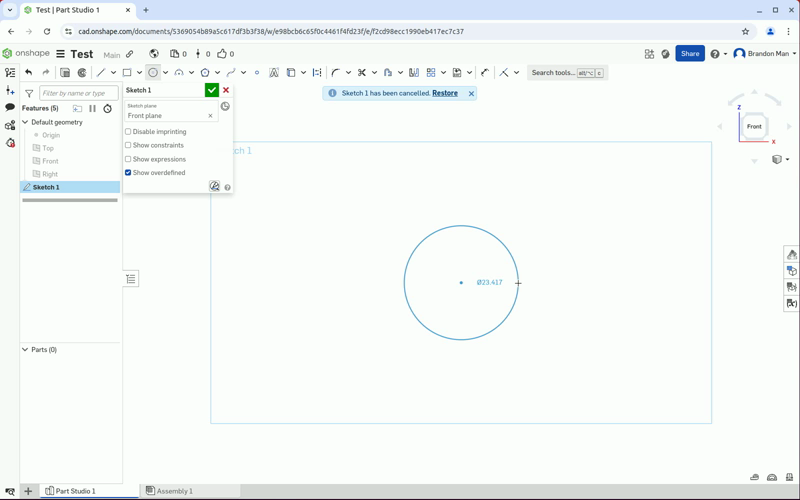
key(esc)
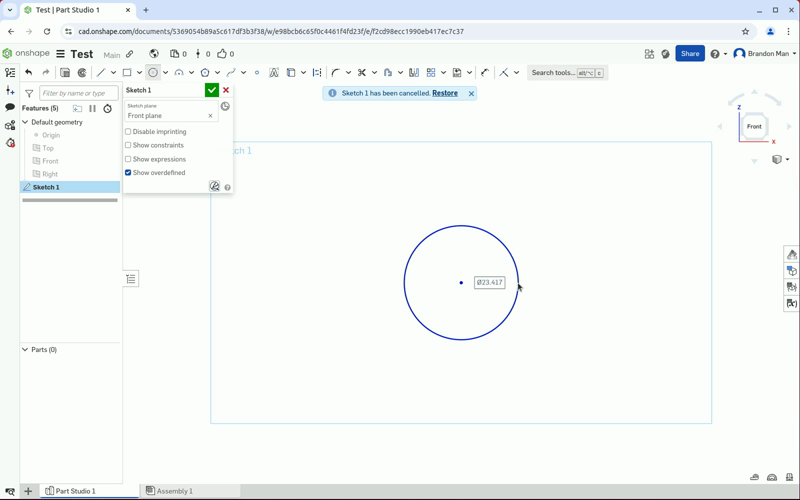
mouse_move(499, 310)
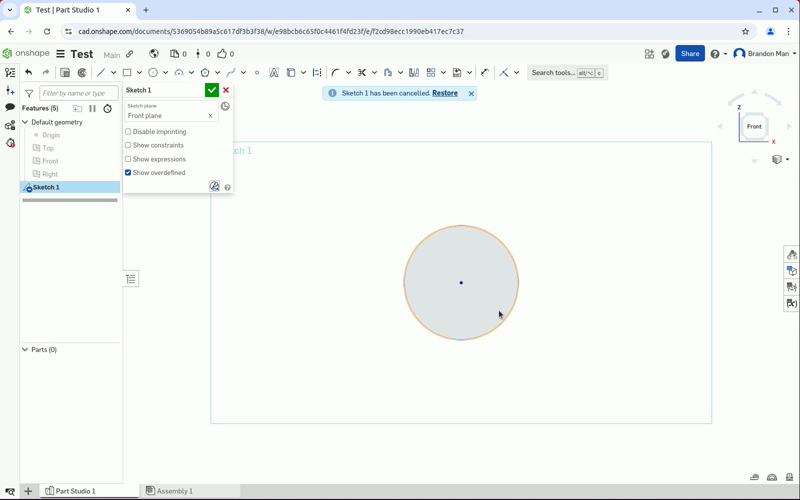
click(499, 310)
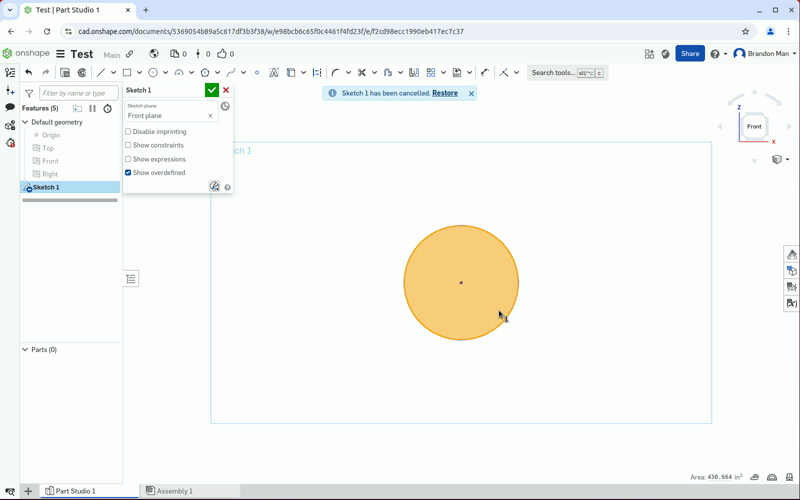
mouse_move(73, 352)
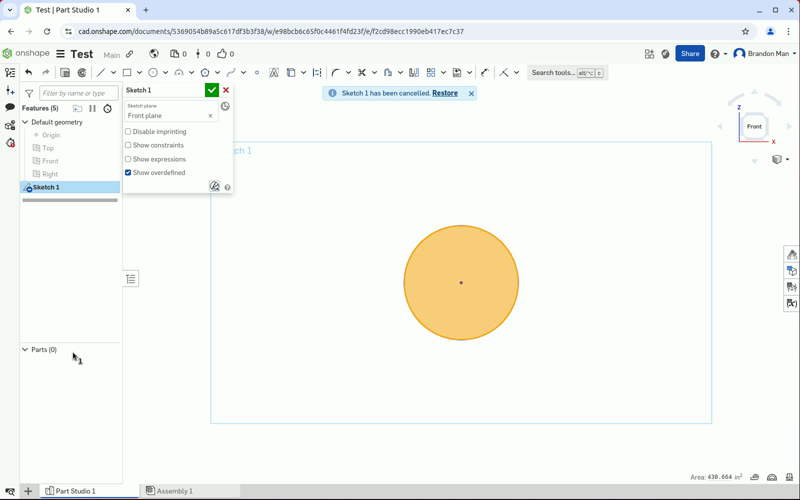
key(shift+y)
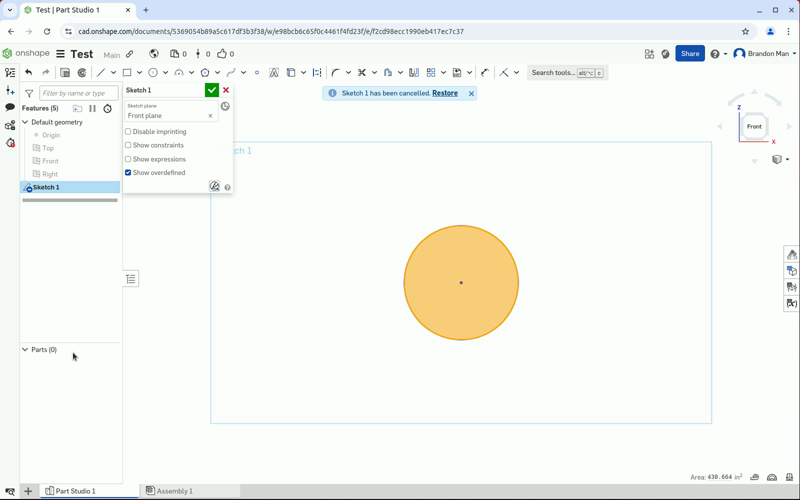
key(shift+e)
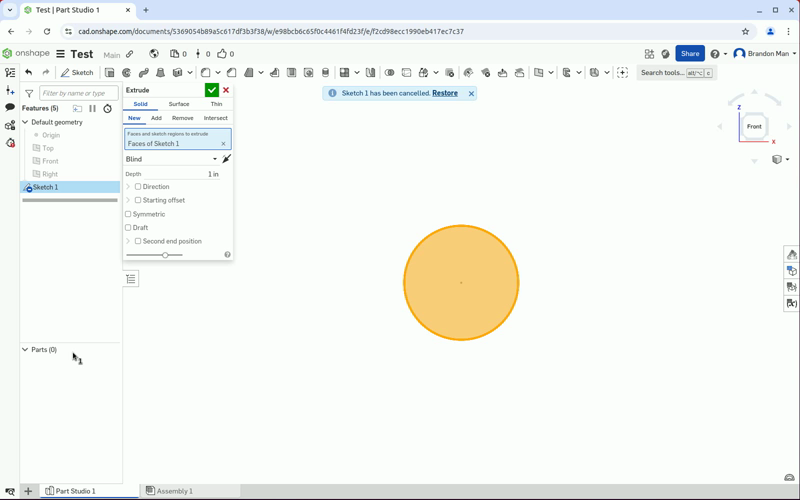
mouse_move(143, 106)
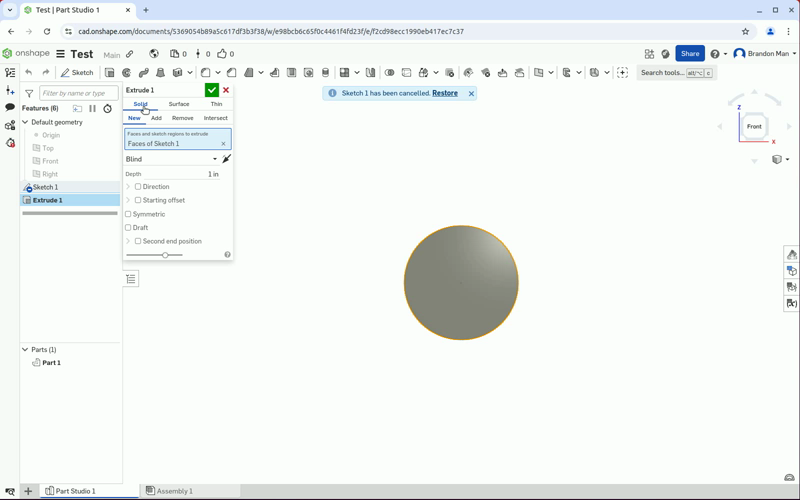
click(143, 106)
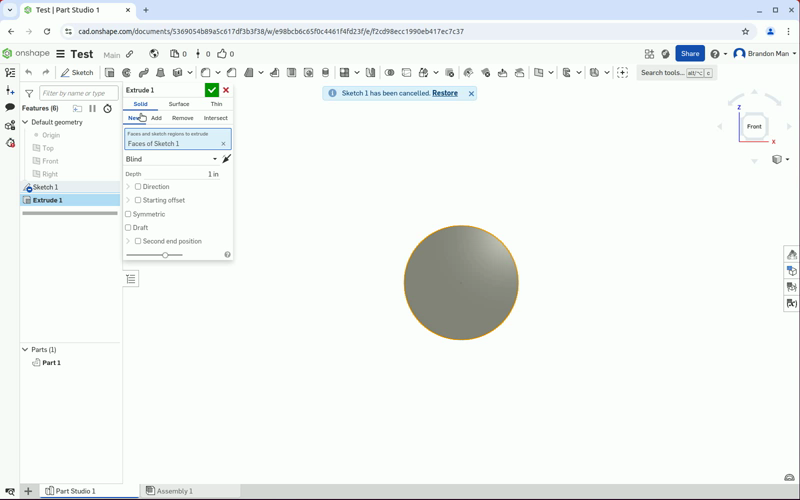
mouse_move(137, 120)
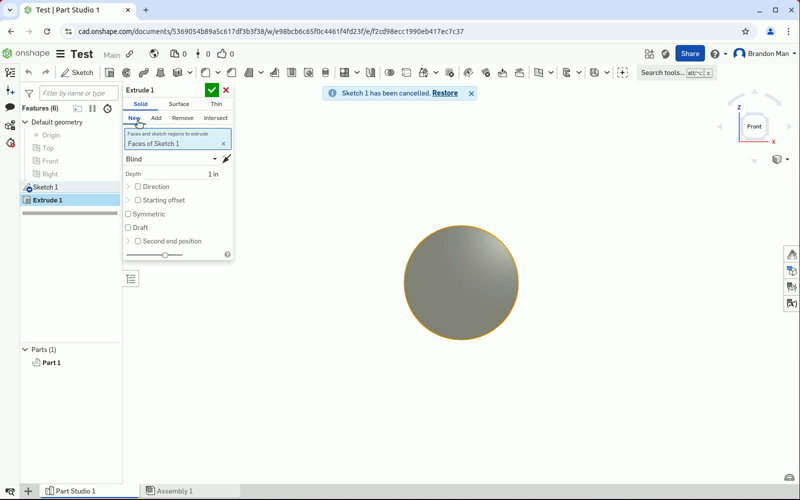
click(137, 120)
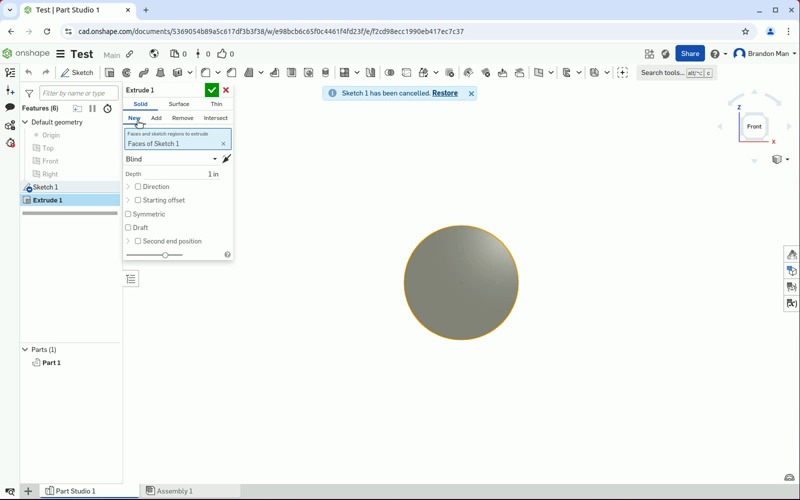
key(tab, 4)
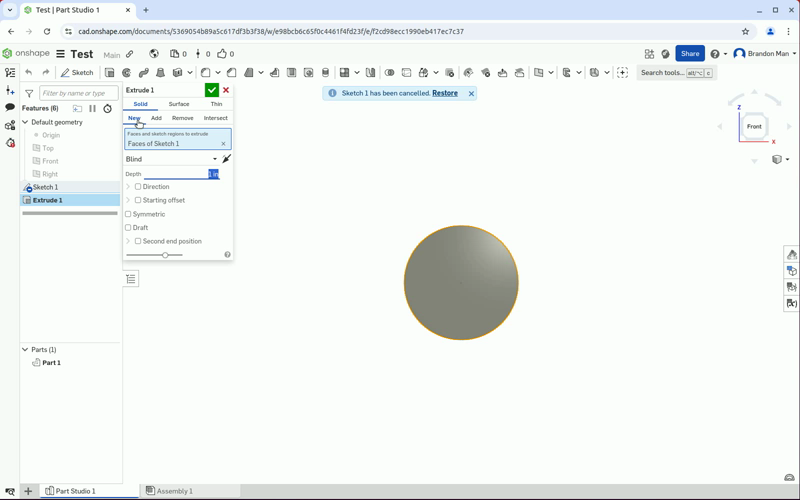
text(23.108)
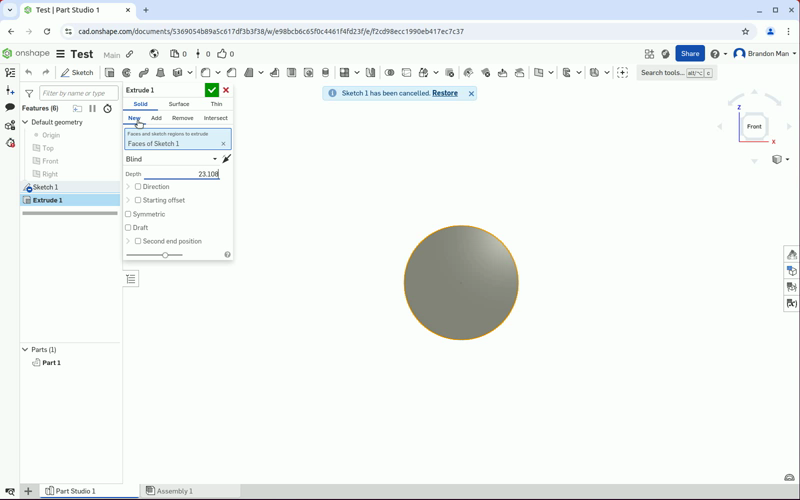
key(enter)
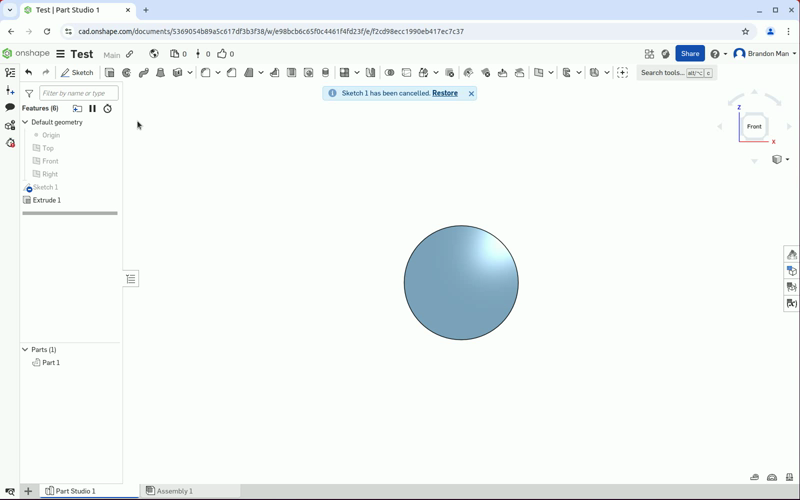
key(shift+h)
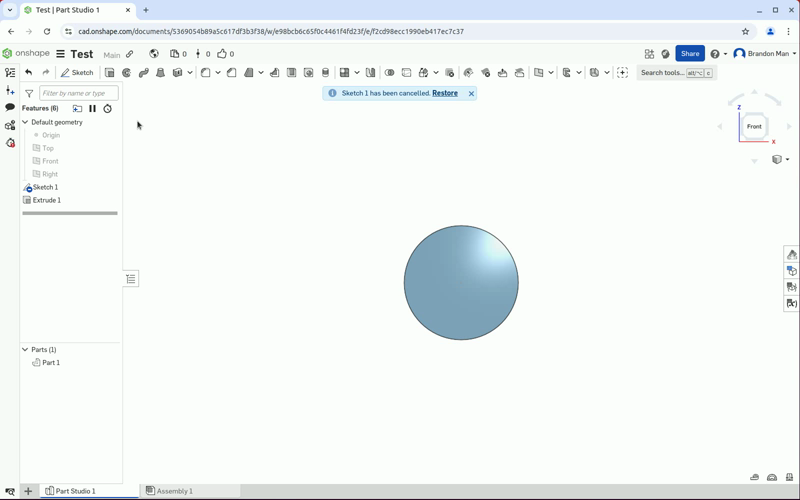
key(shift+h)
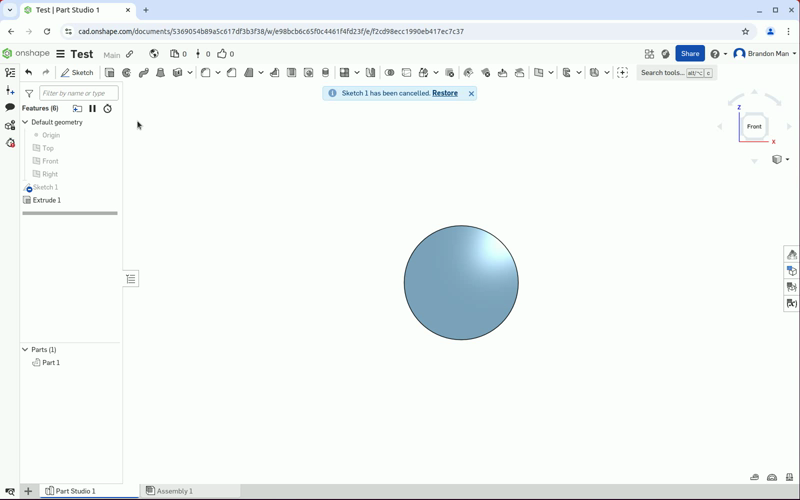
mouse_move(73, 189)
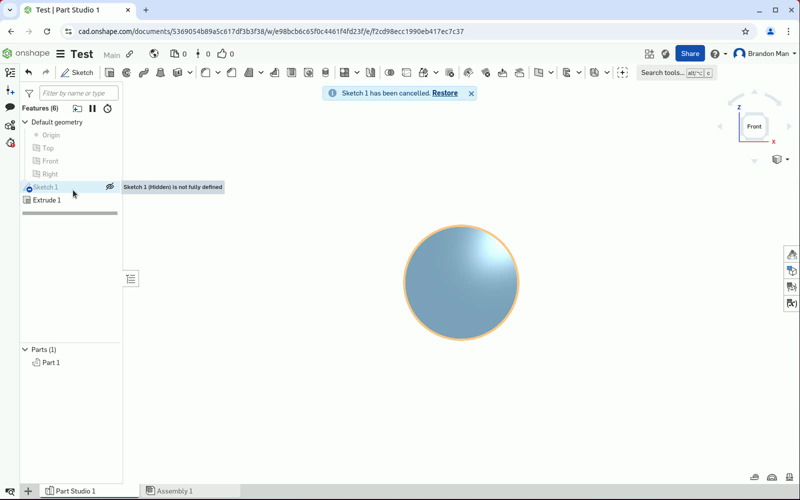
click(73, 189)
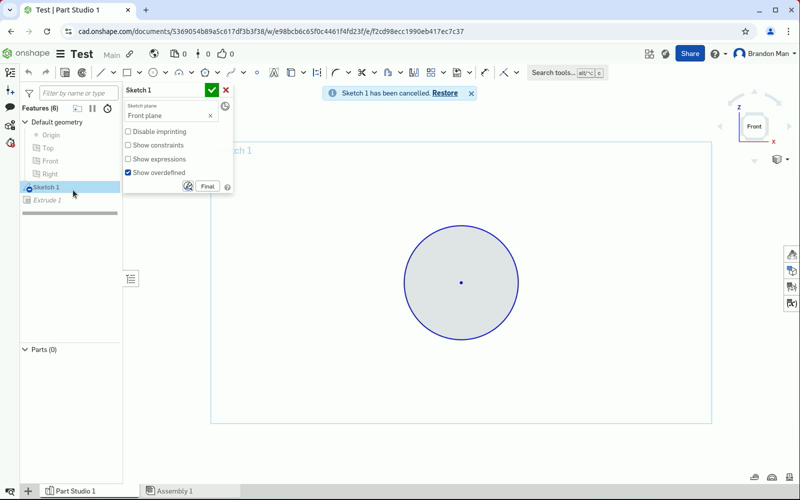
mouse_move(229, 92)
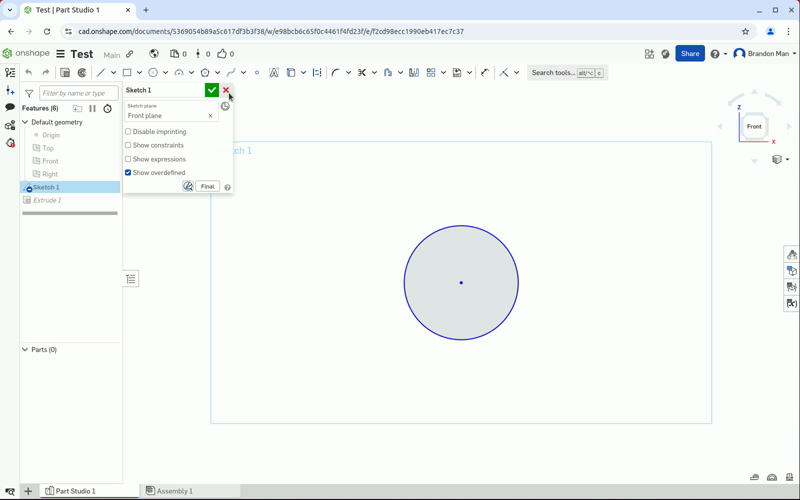
click(229, 92)
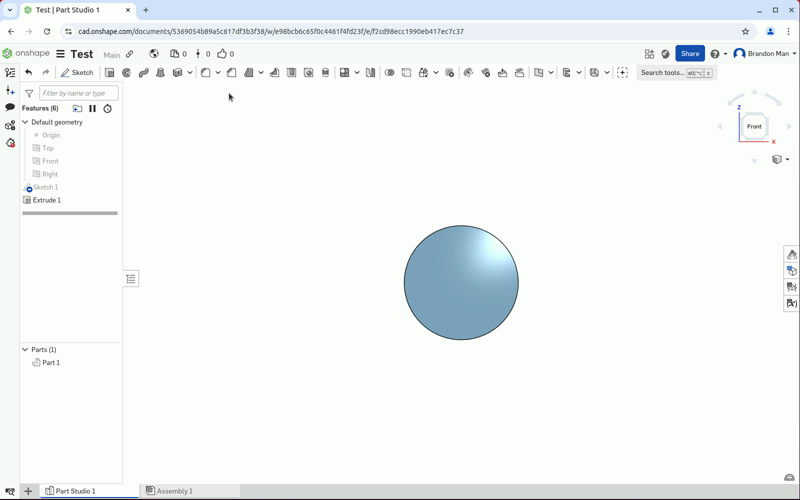
mouse_move(541, 75)
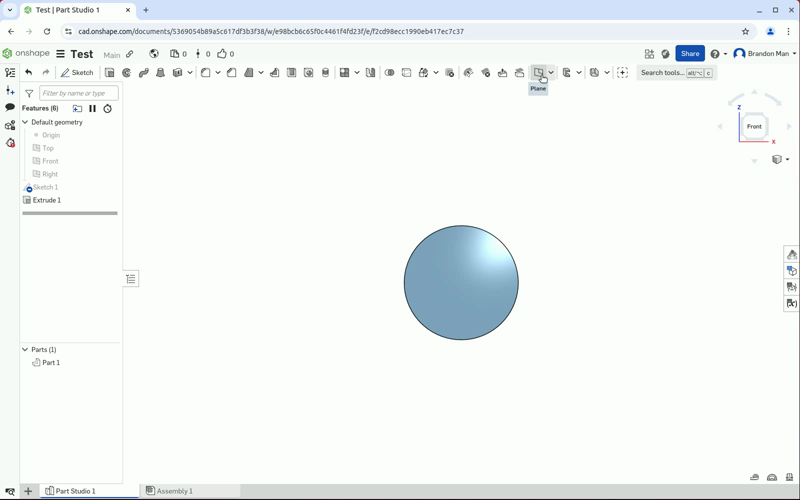
click(541, 75)
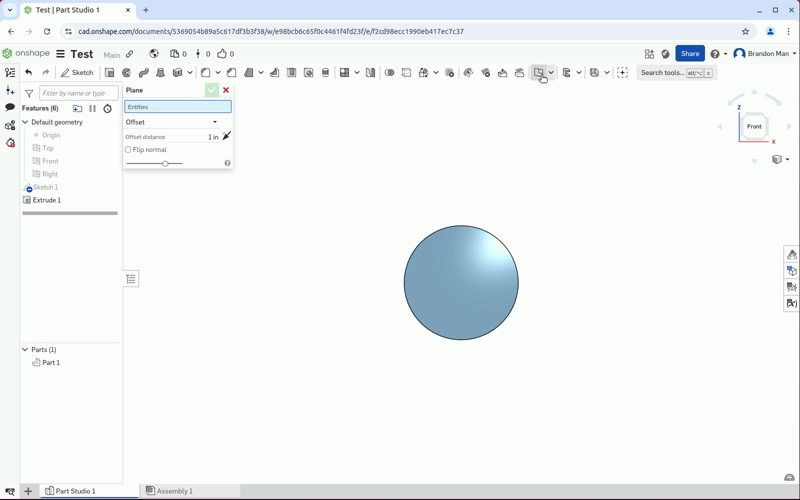
mouse_move(73, 163)
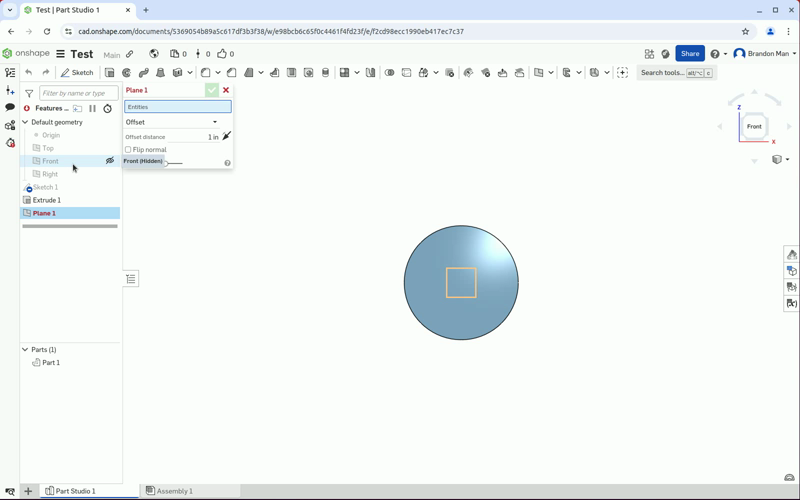
click(73, 163)
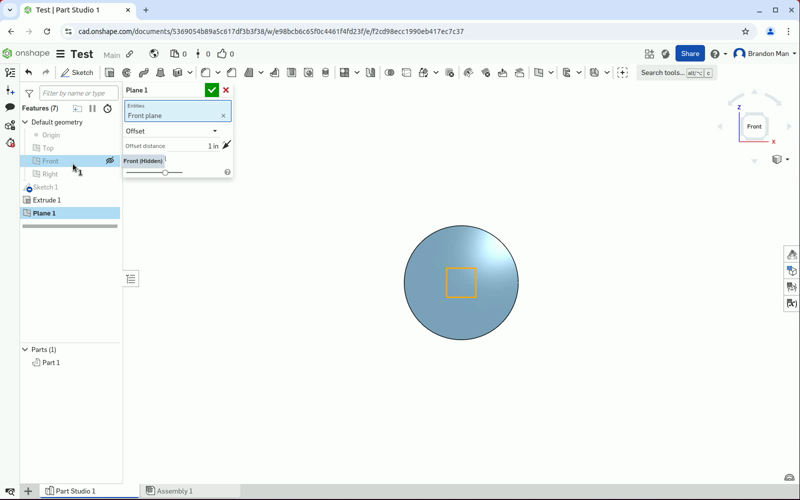
key(tab, 2)
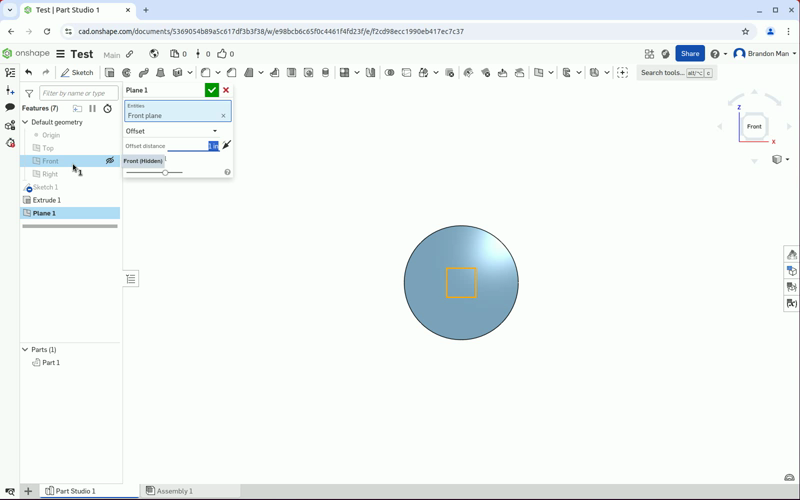
text(23.108)
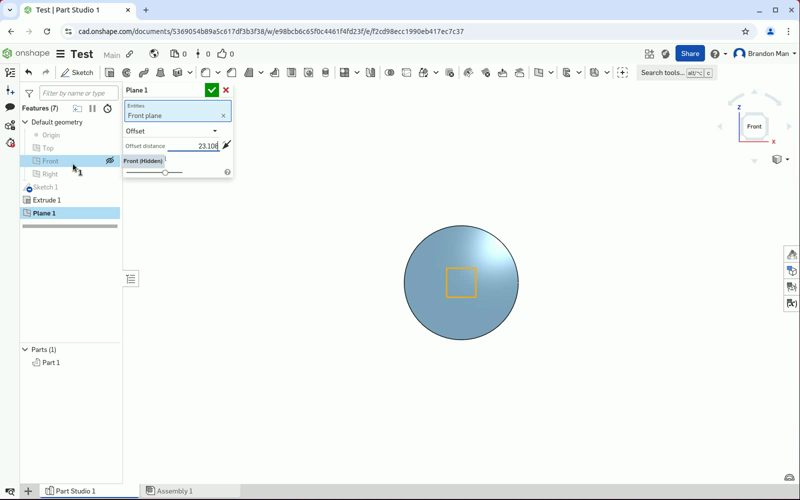
key(enter, 2)
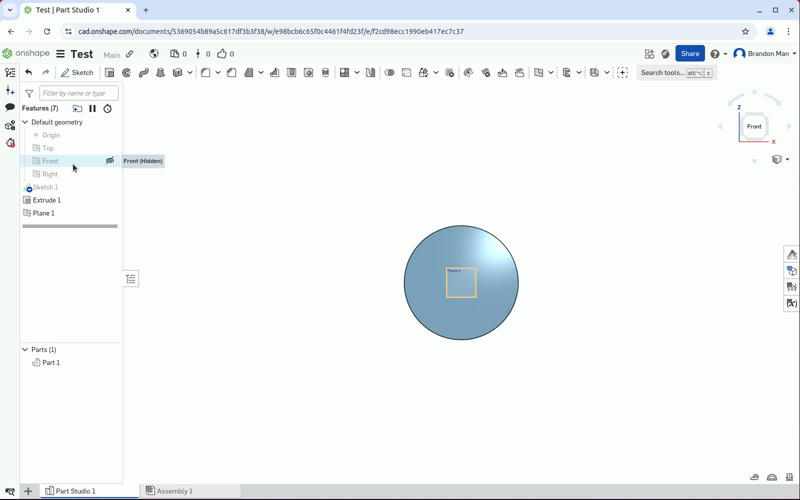
key(shift+s)
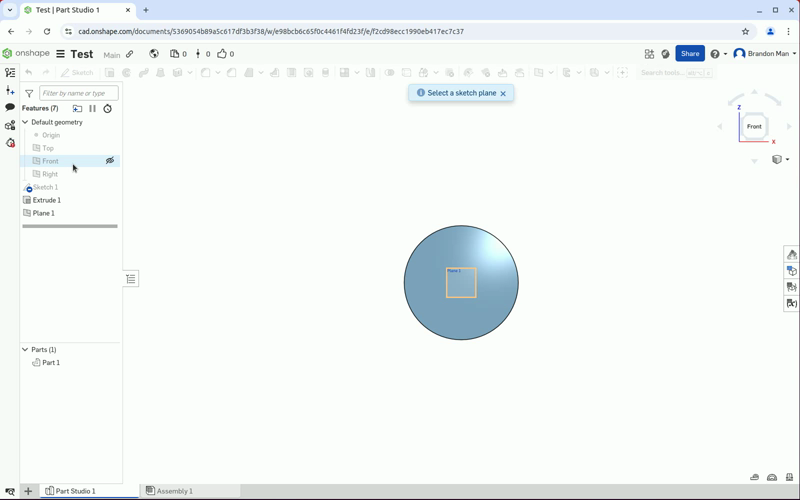
mouse_move(73, 215)
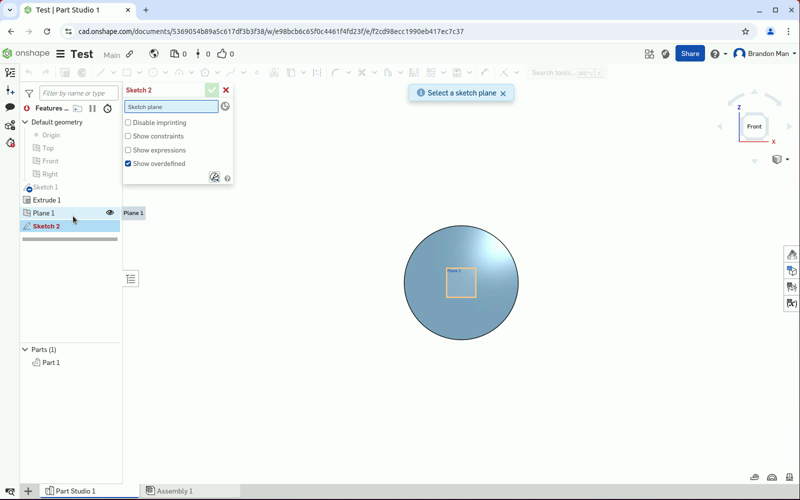
click(73, 215)
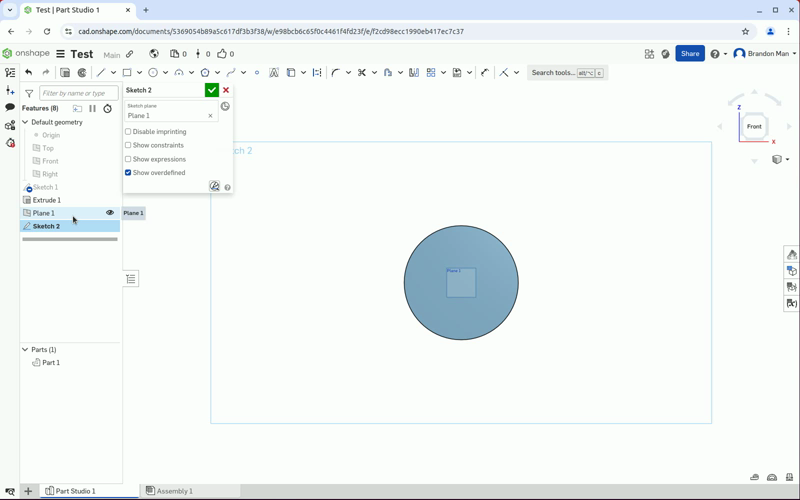
mouse_move(73, 352)
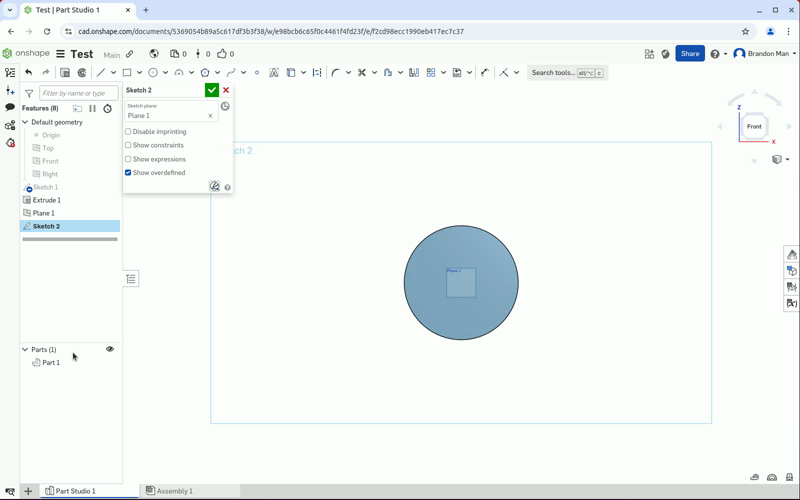
key(y)
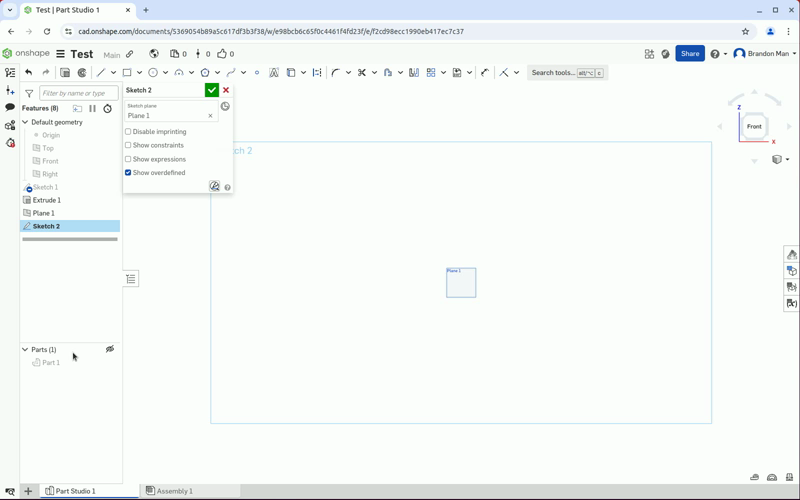
key(c)
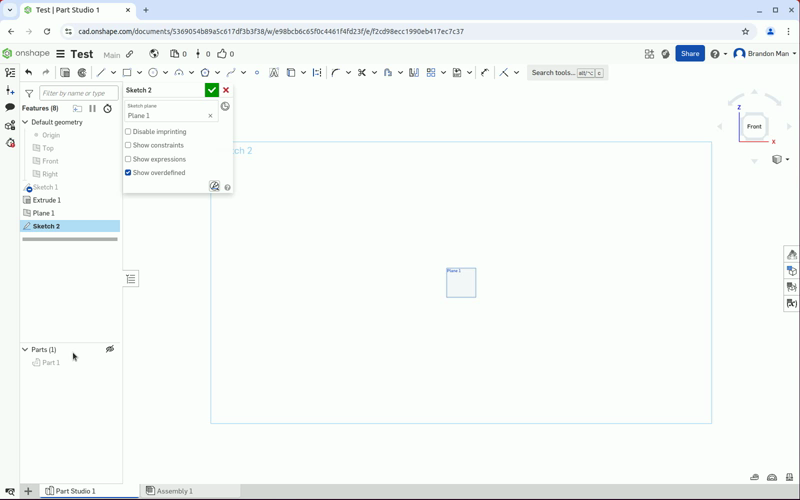
key_down(shift)
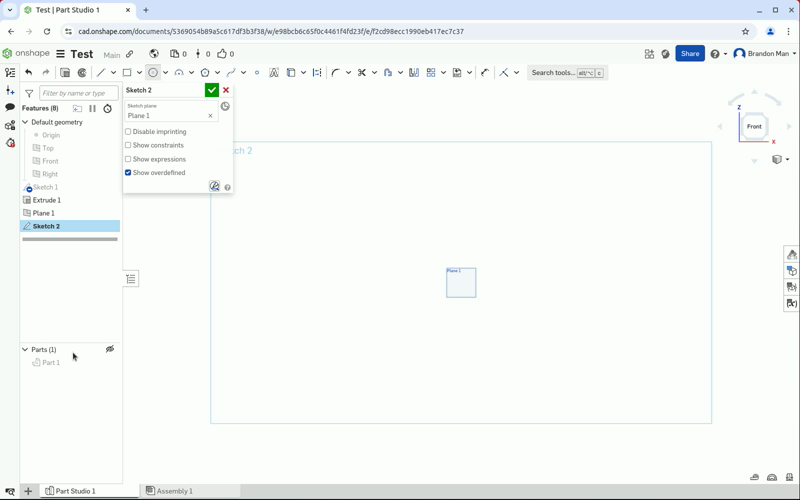
mouse_move(460, 282)
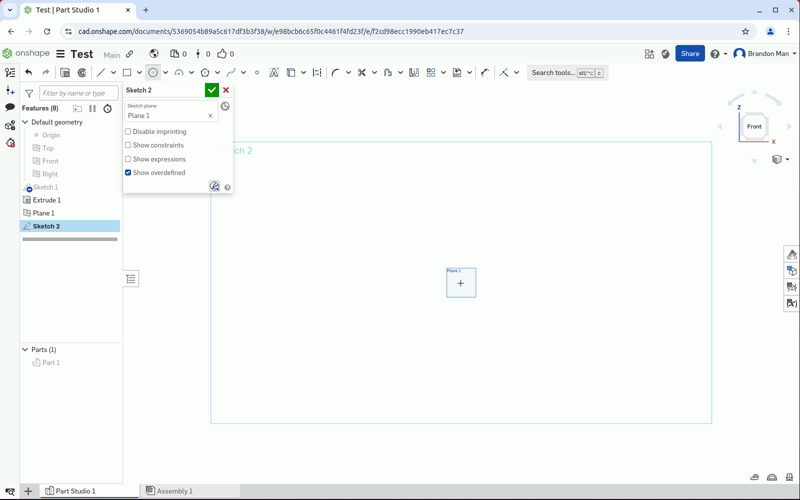
click(460, 282)
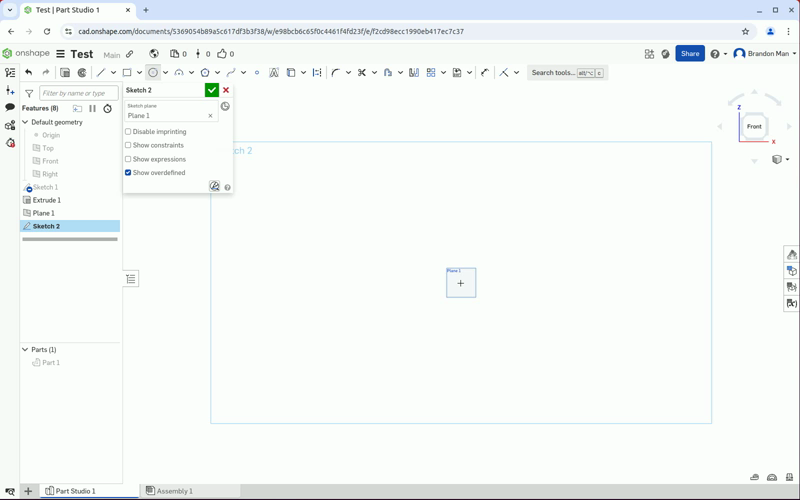
key_up(shift)
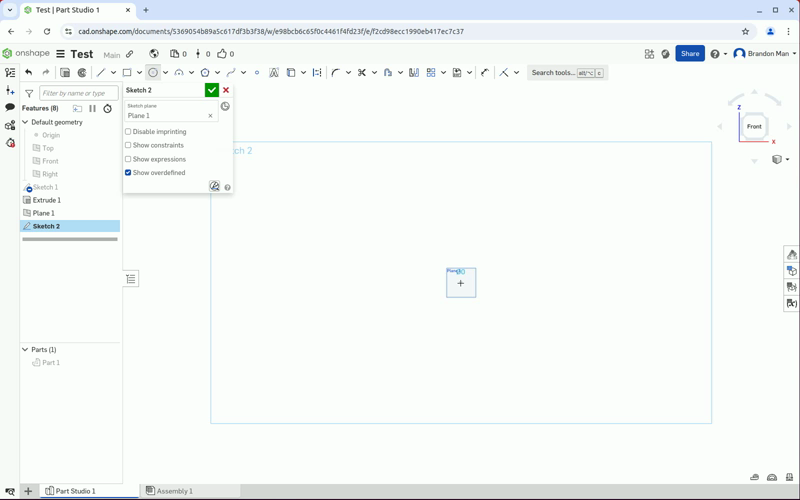
mouse_move(486, 282)
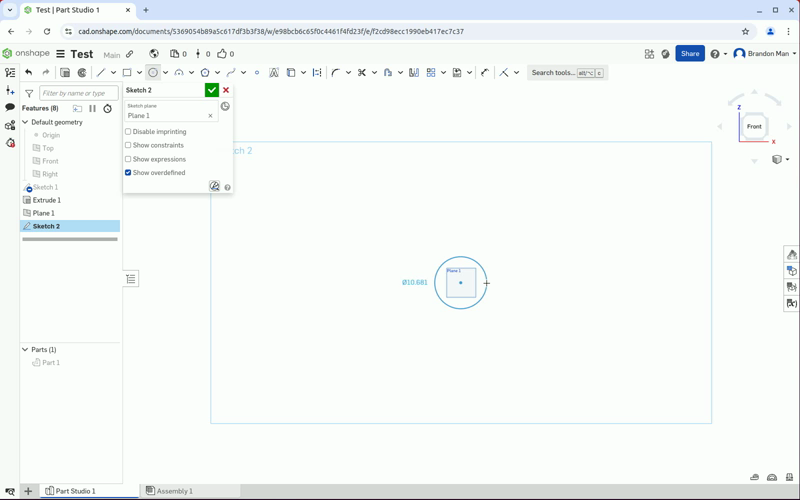
click(486, 282)
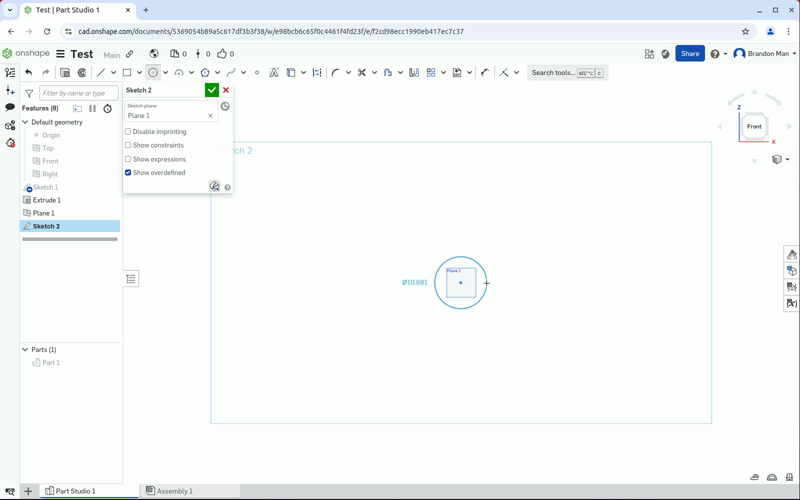
key(esc)
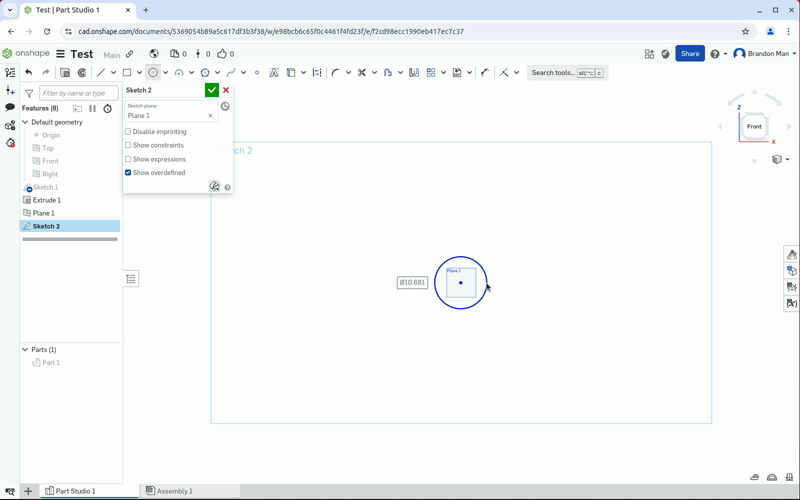
mouse_move(478, 299)
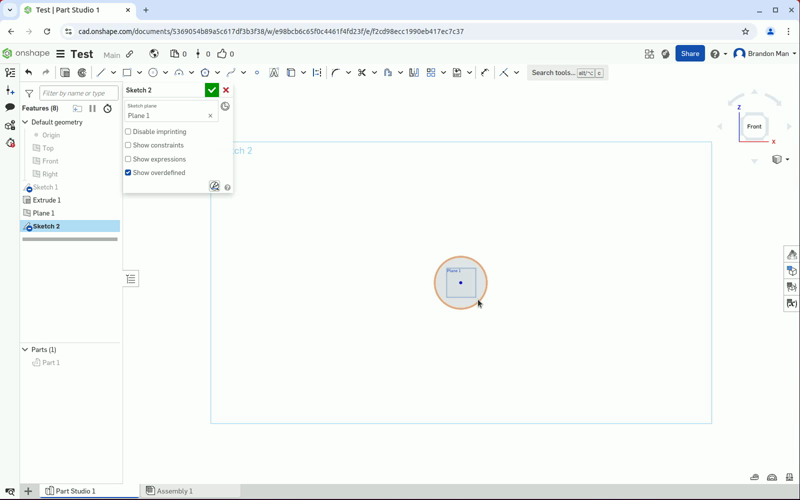
click(478, 299)
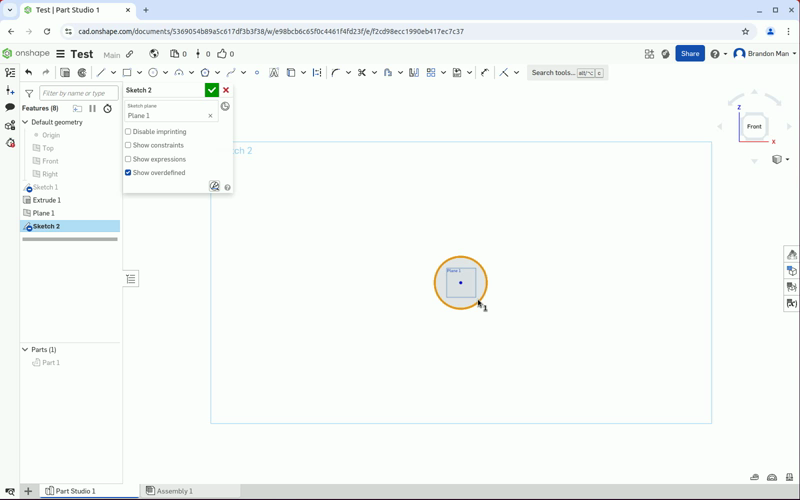
mouse_move(73, 352)
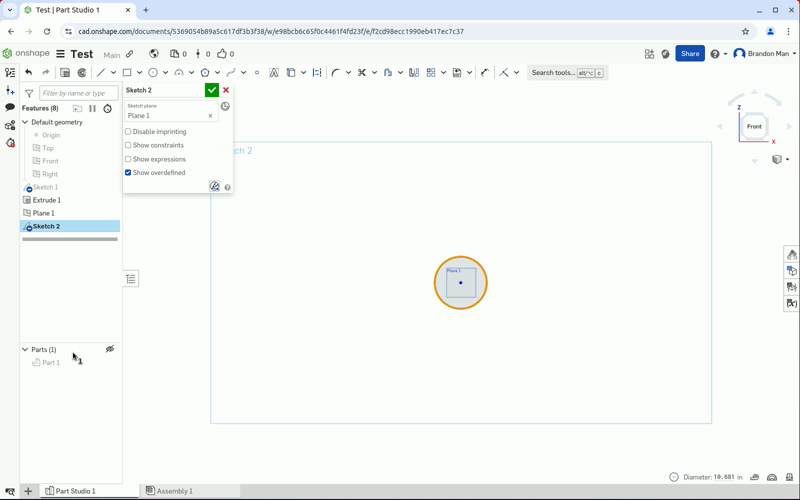
key(shift+y)
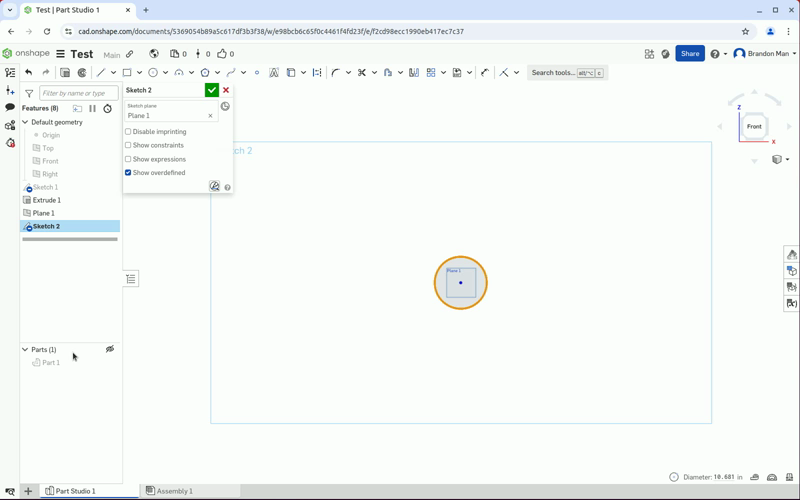
key(shift+e)
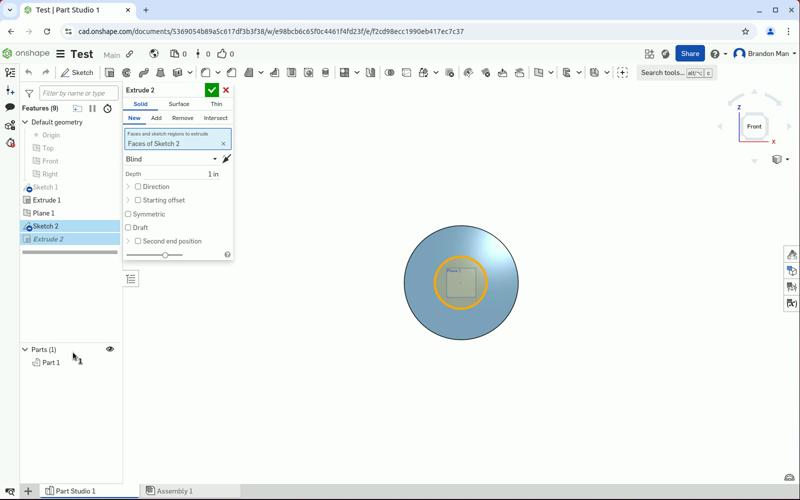
mouse_move(143, 106)
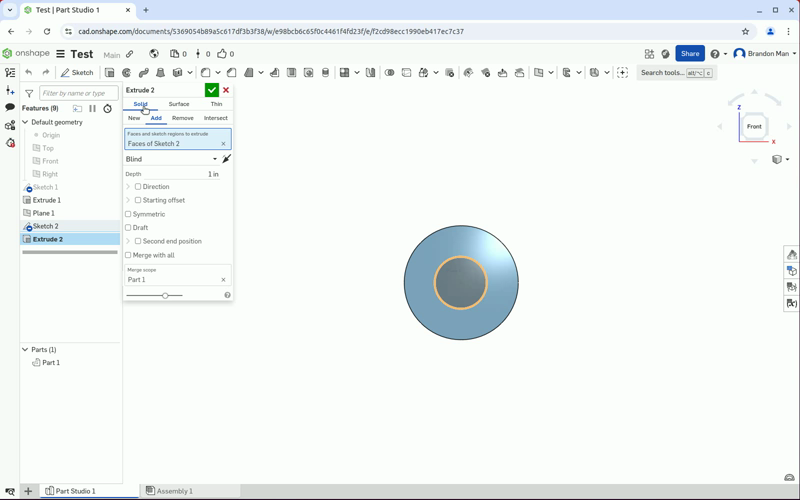
click(143, 106)
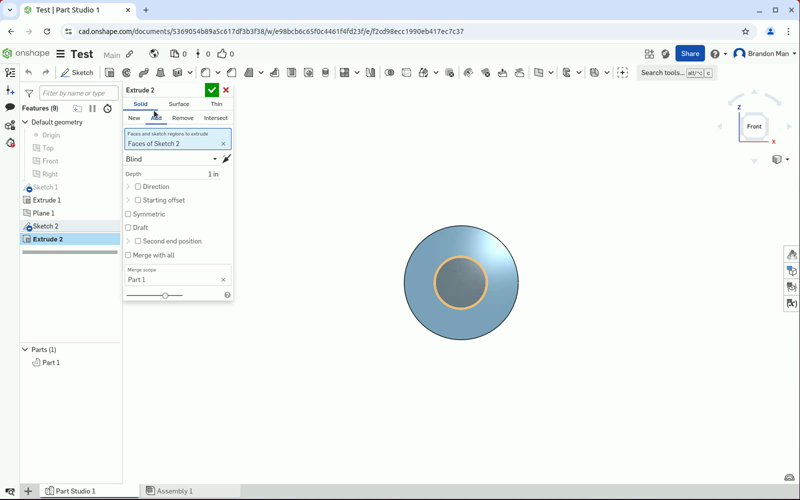
mouse_move(186, 120)
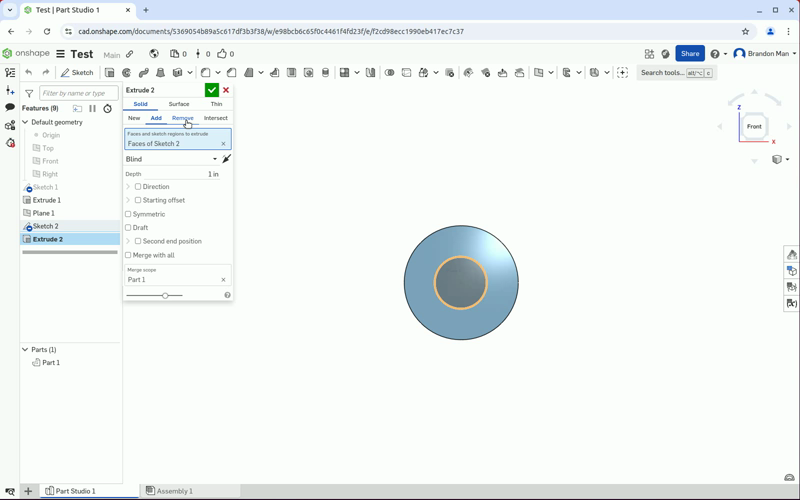
click(186, 120)
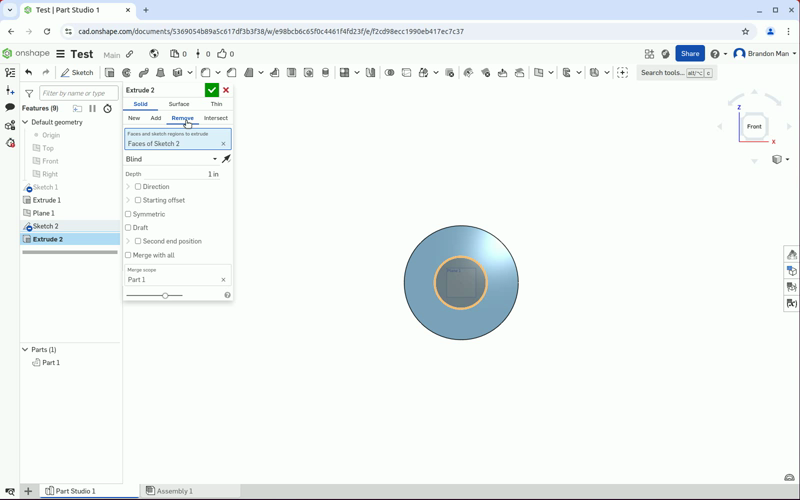
key(tab, 4)
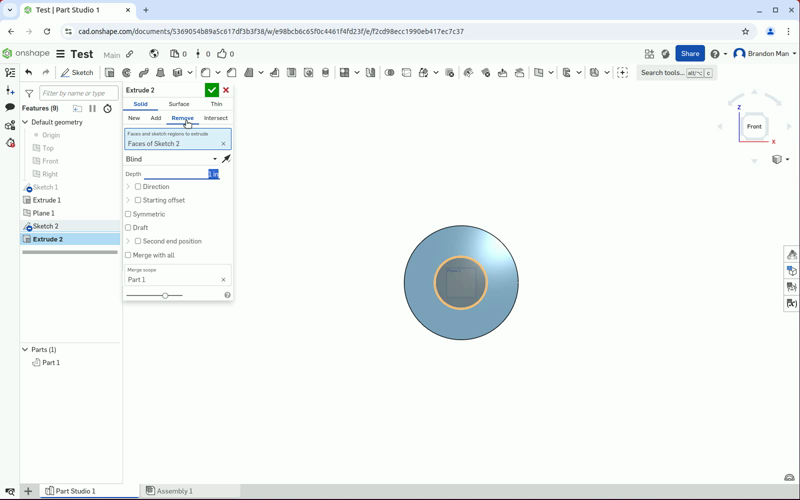
text(30.811)
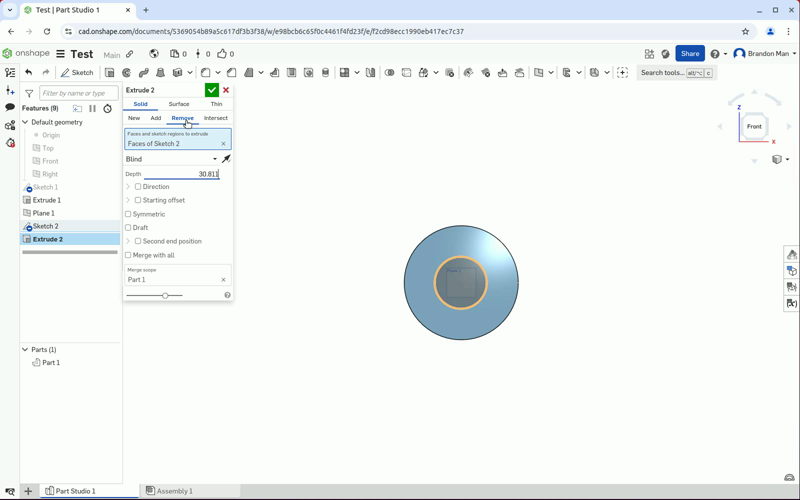
key(tab, 6)
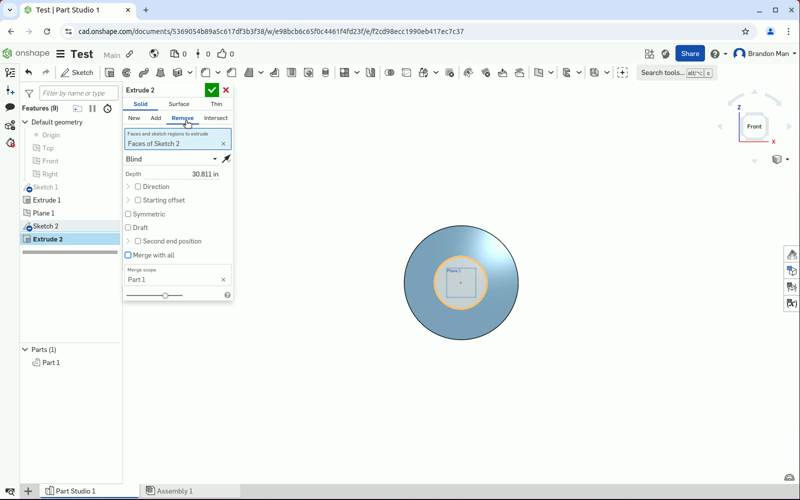
key(space)
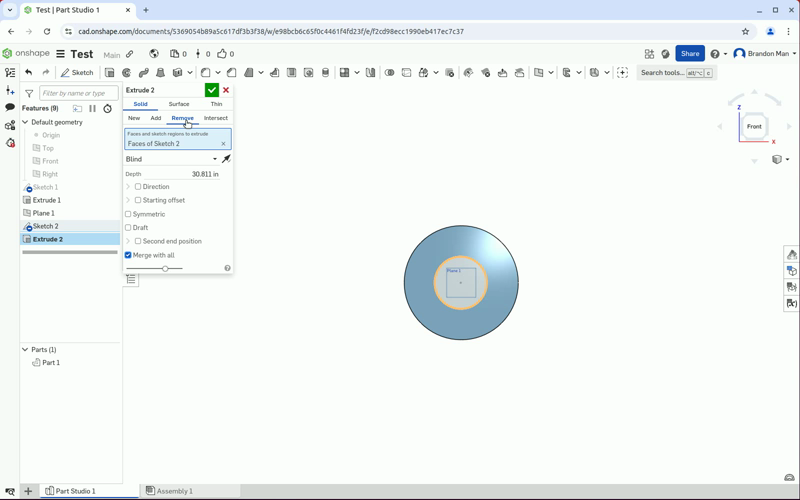
key(enter)
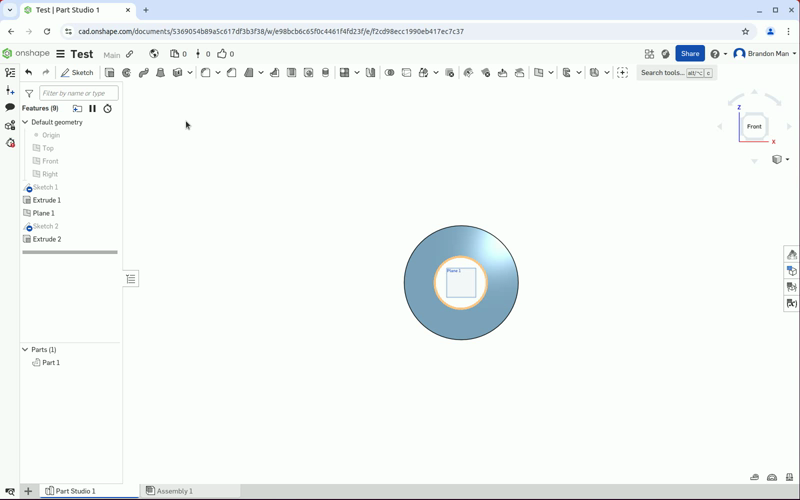
key(shift+h)
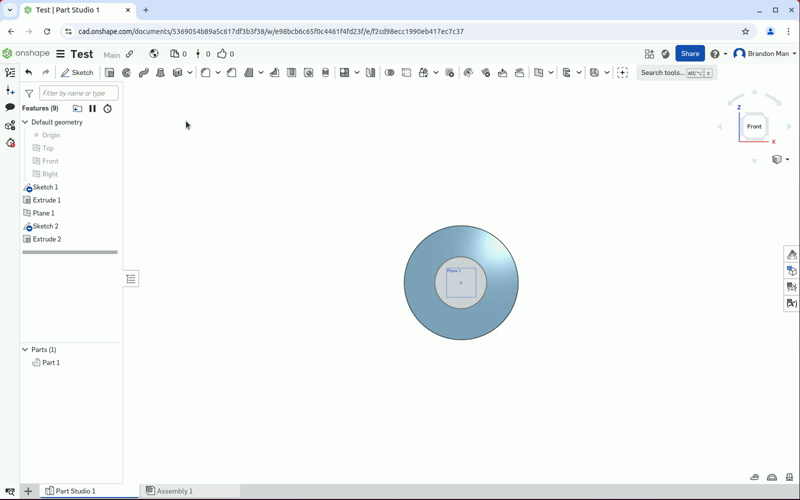
key(shift+h)
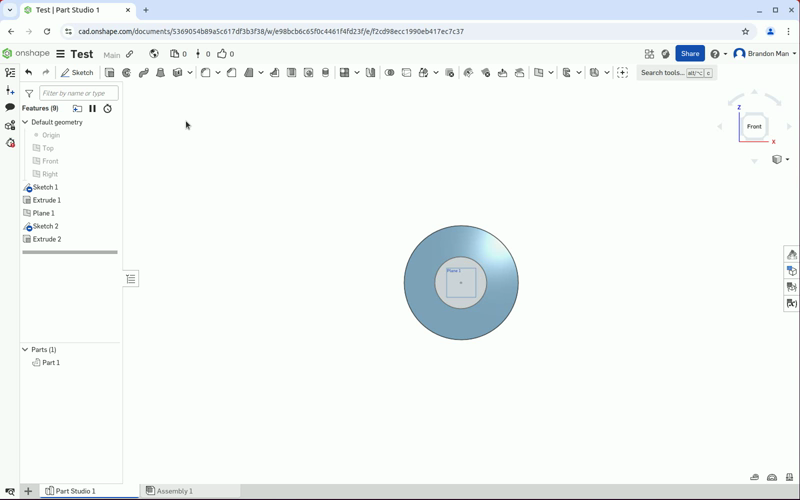
key(shift+7)
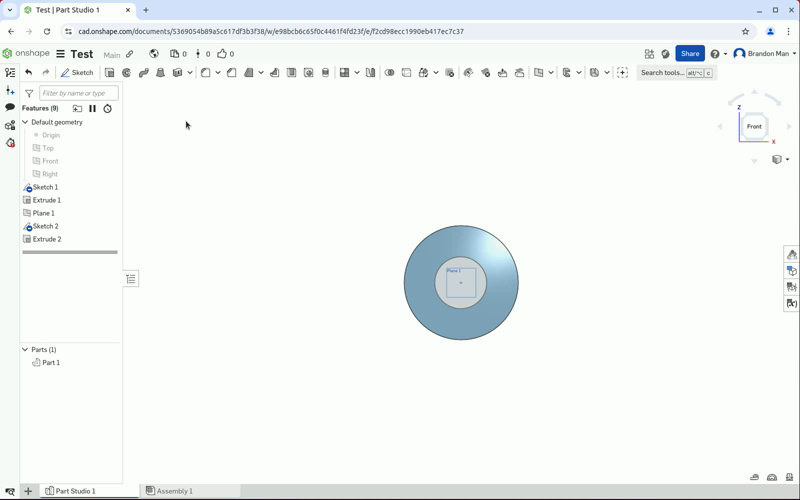
key(left, 2)
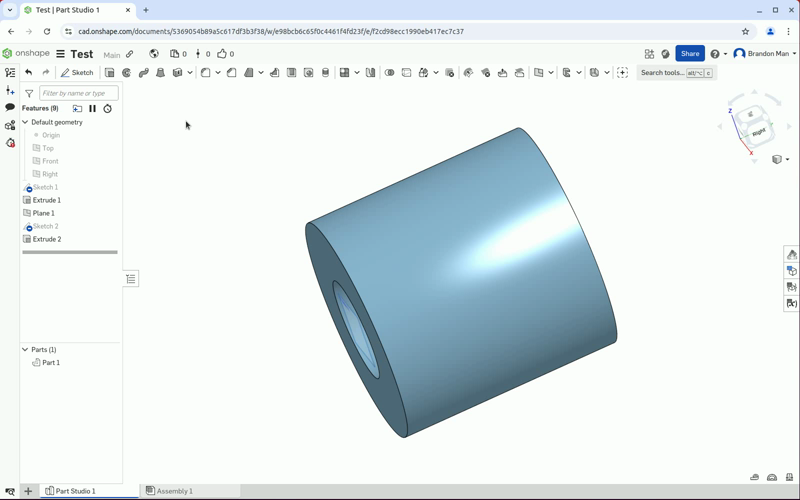
key(down, 2)
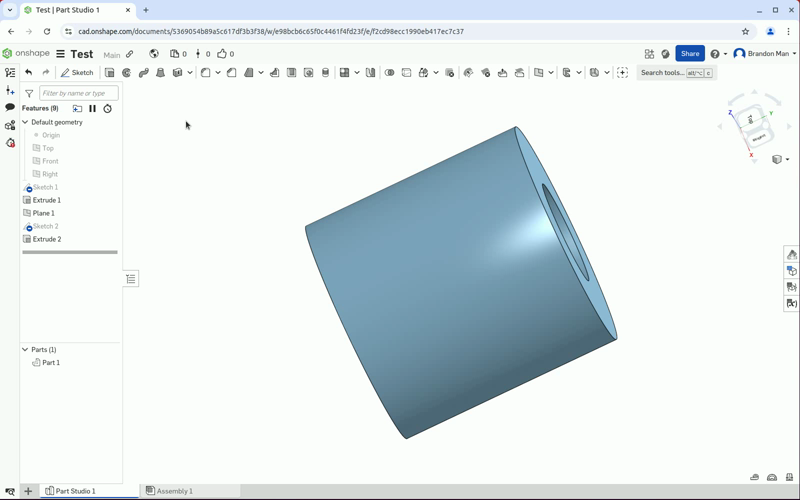
key(up, 2)
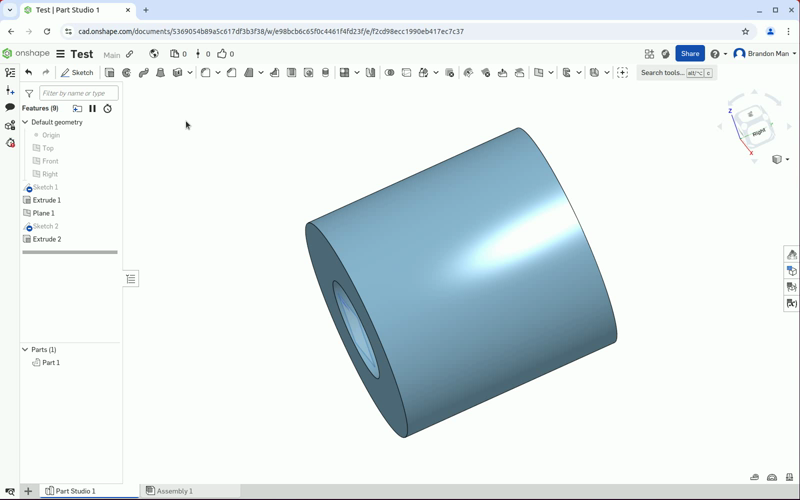
key(right, 2)
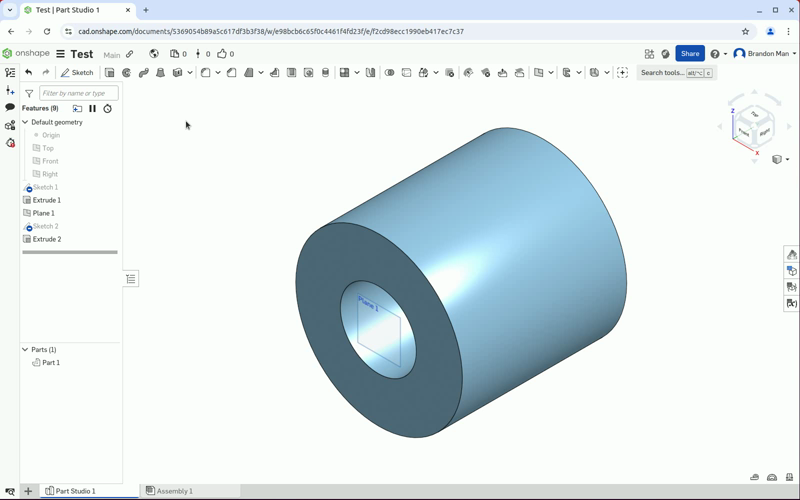
mouse_move(73, 189)
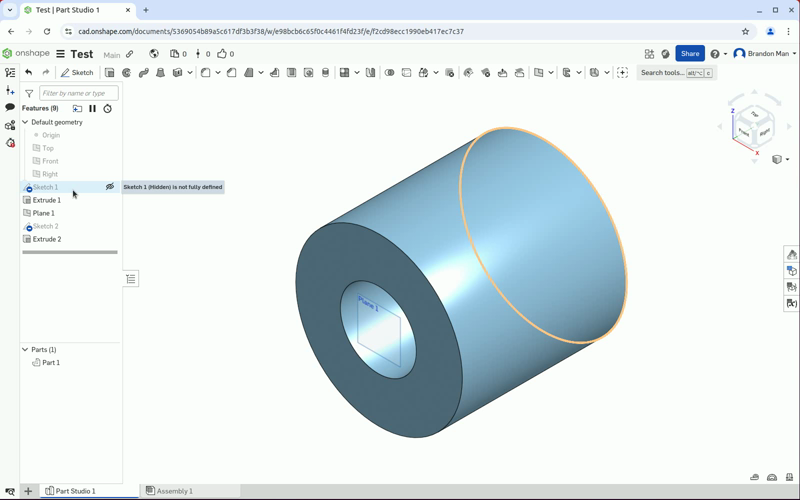
click(73, 189)